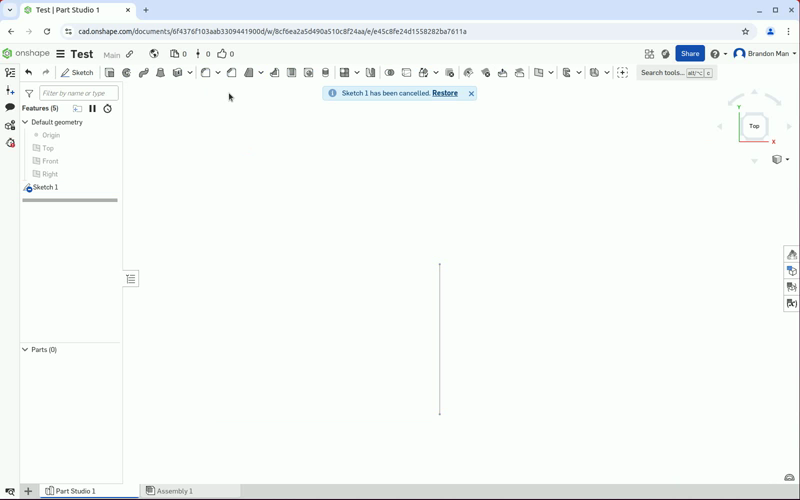
key(shift+h)
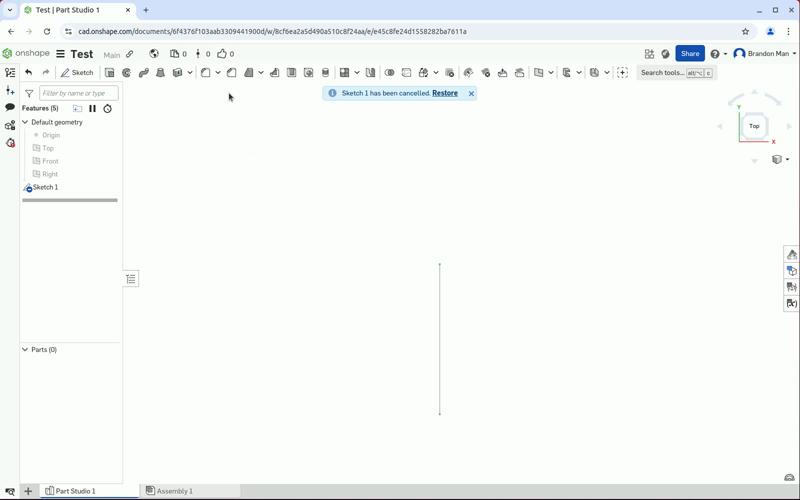
key(shift+s)
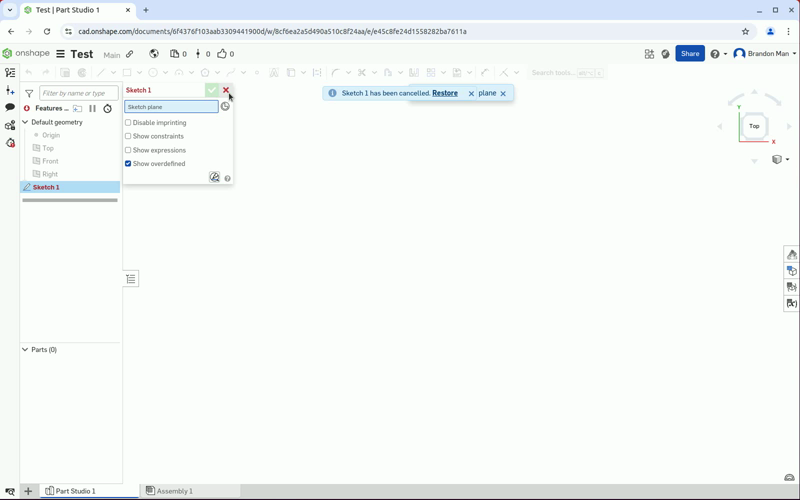
mouse_move(73, 150)
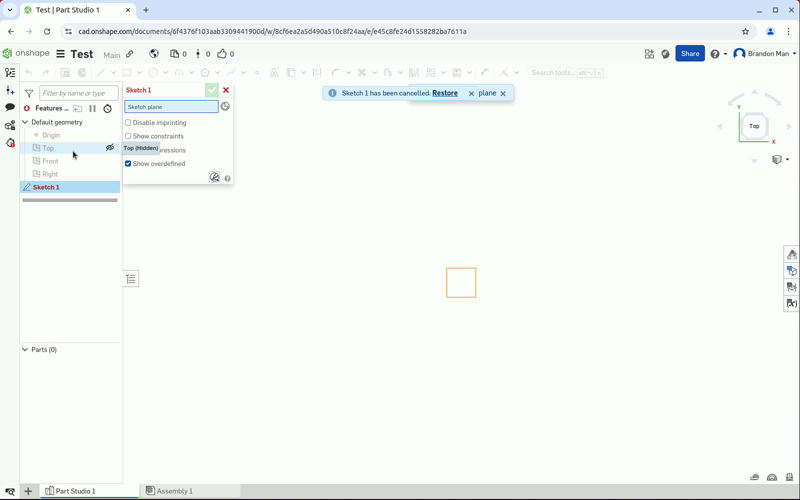
click(73, 150)
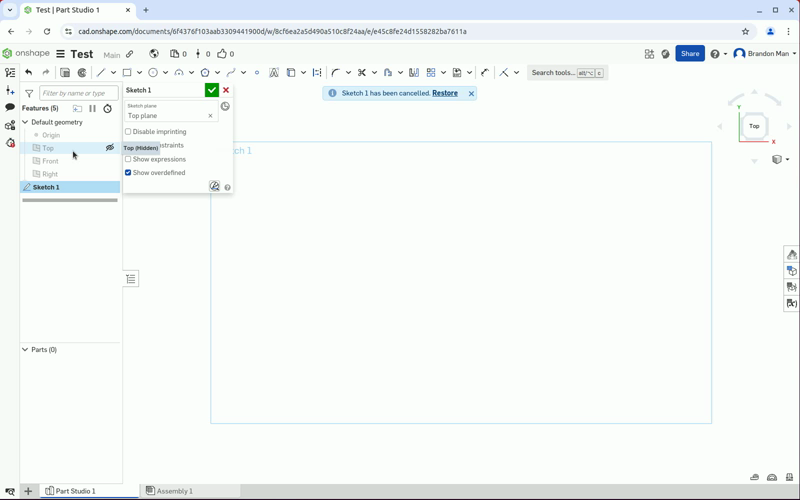
mouse_move(73, 352)
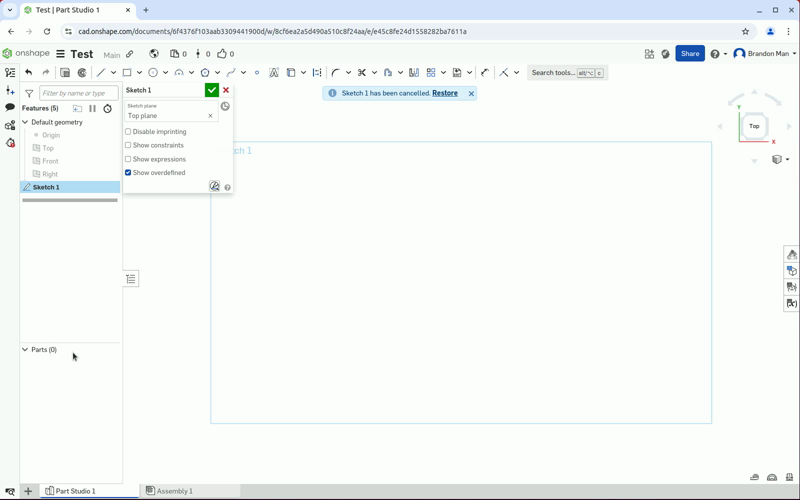
key(y)
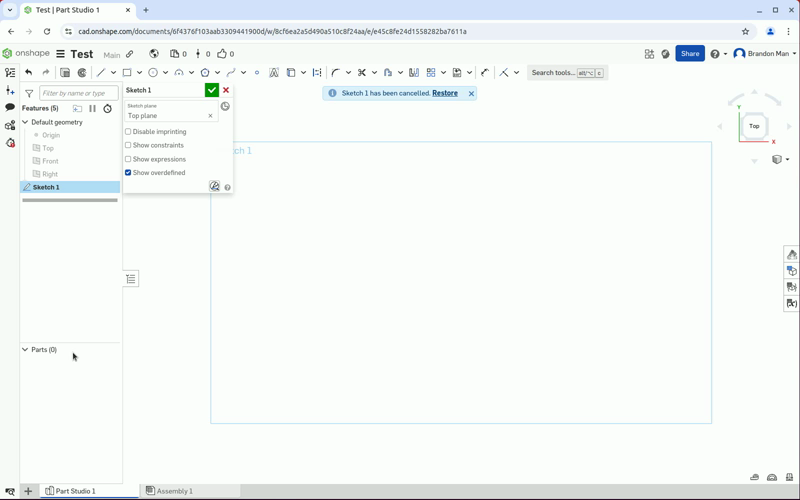
key(c)
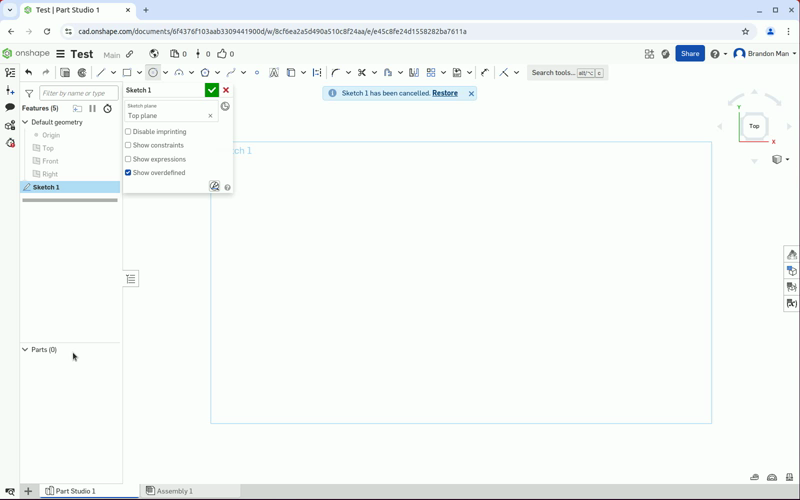
key_down(shift)
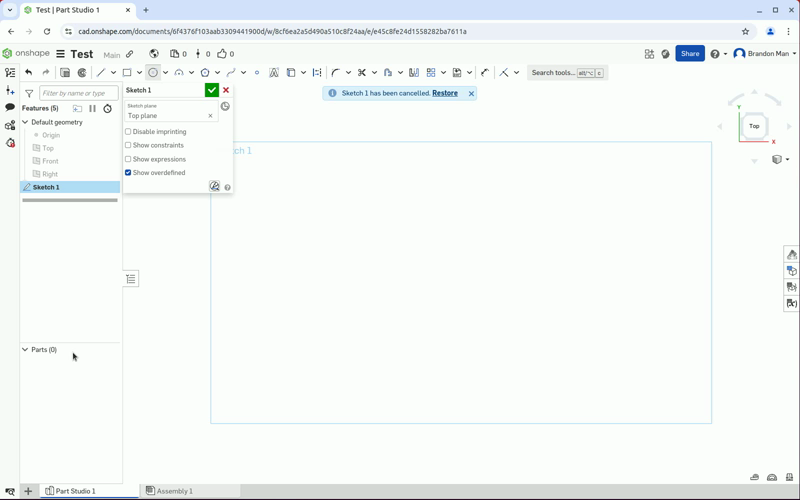
mouse_move(460, 282)
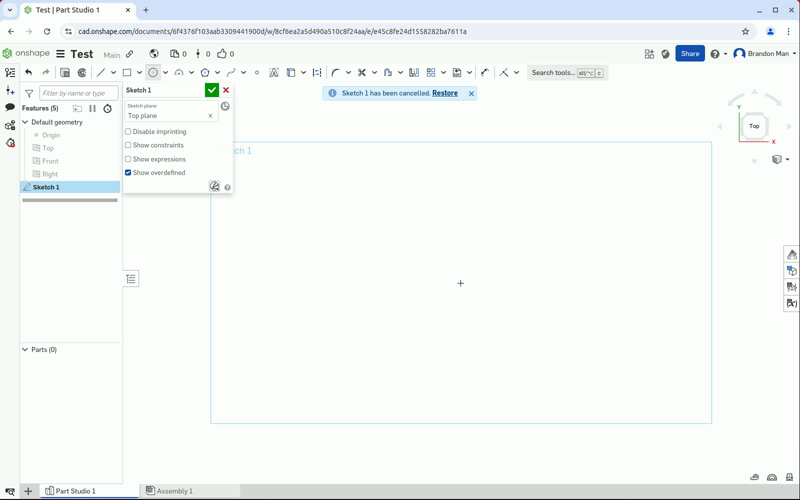
click(460, 282)
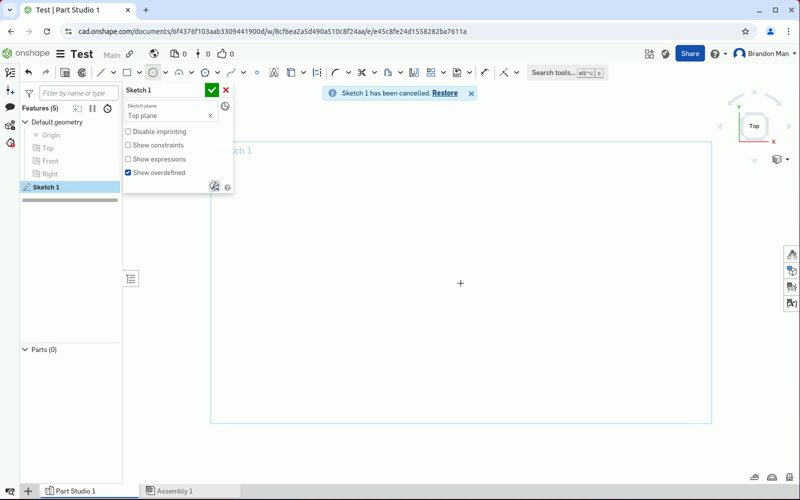
key_up(shift)
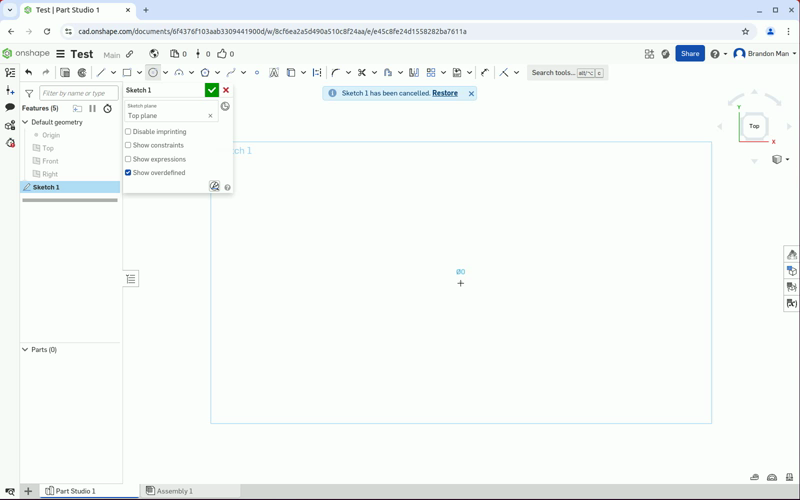
mouse_move(558, 282)
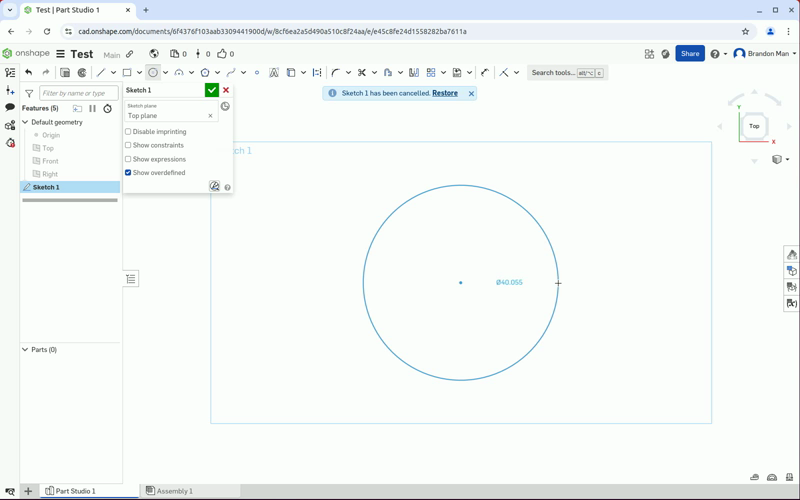
click(558, 282)
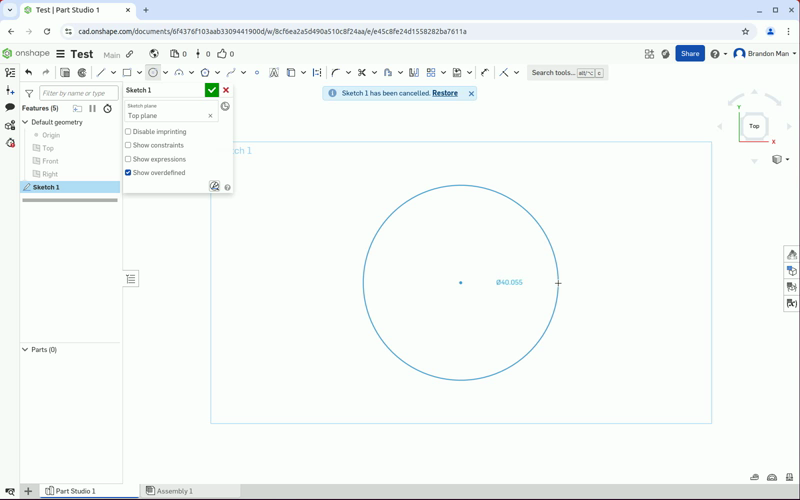
key(esc)
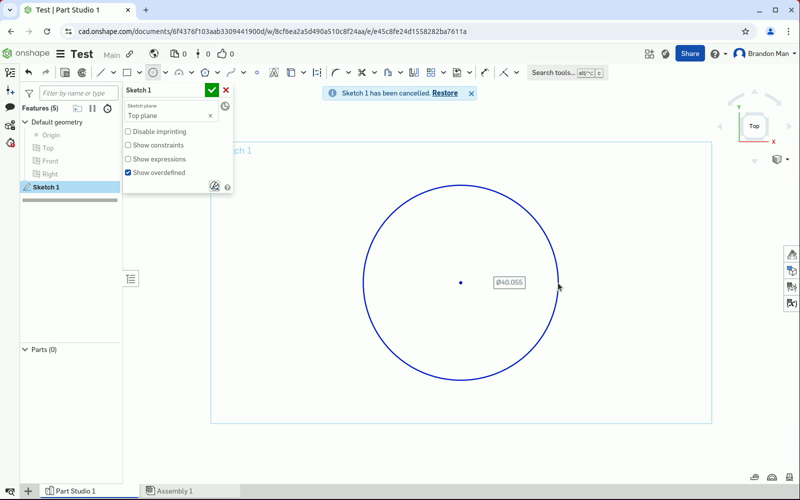
key(c)
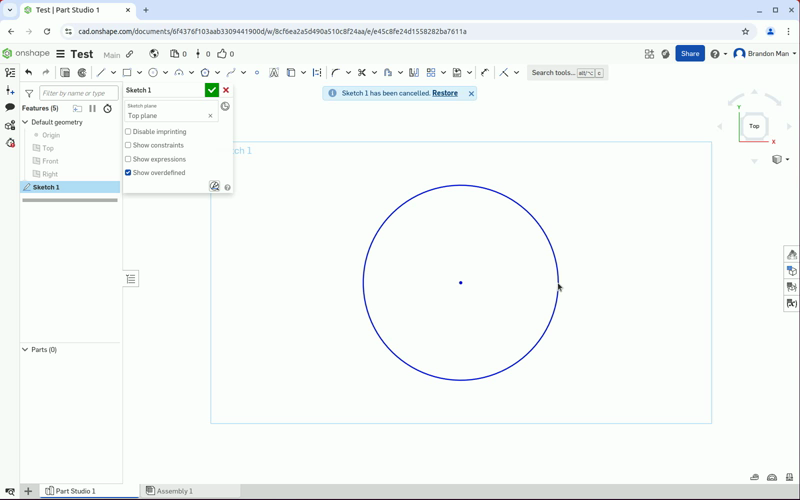
key_down(shift)
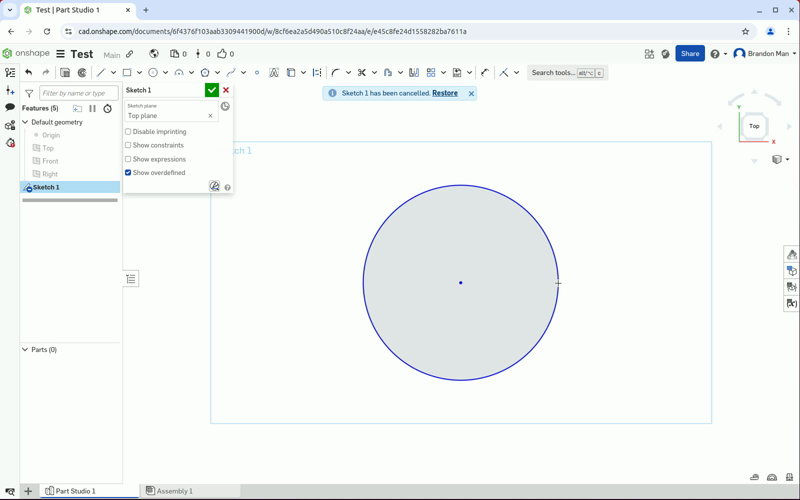
mouse_move(460, 282)
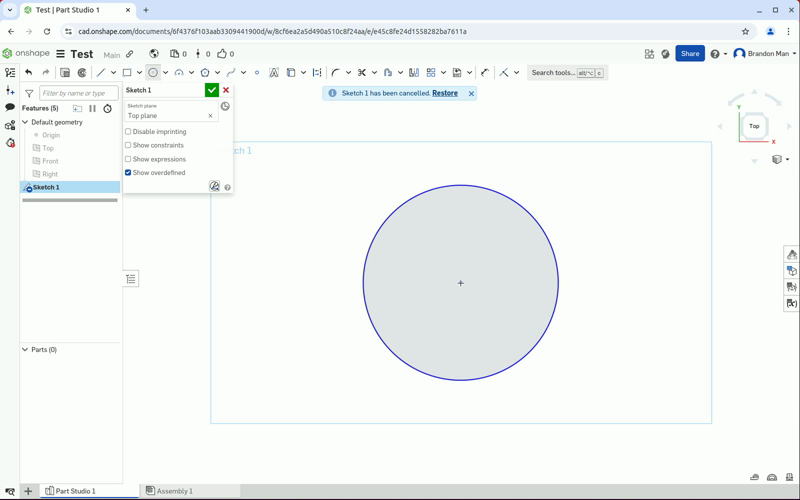
click(460, 282)
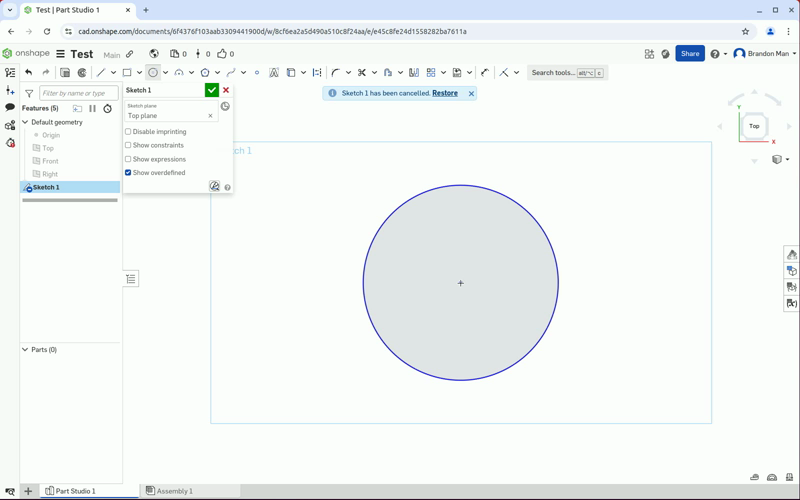
key_up(shift)
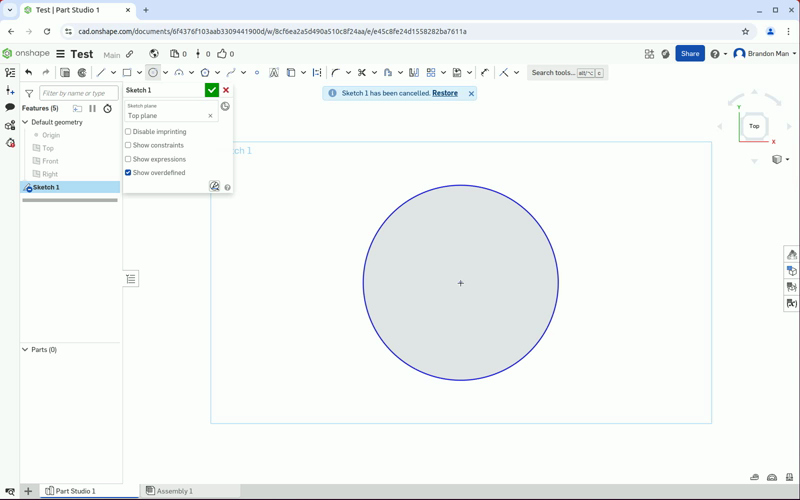
mouse_move(487, 282)
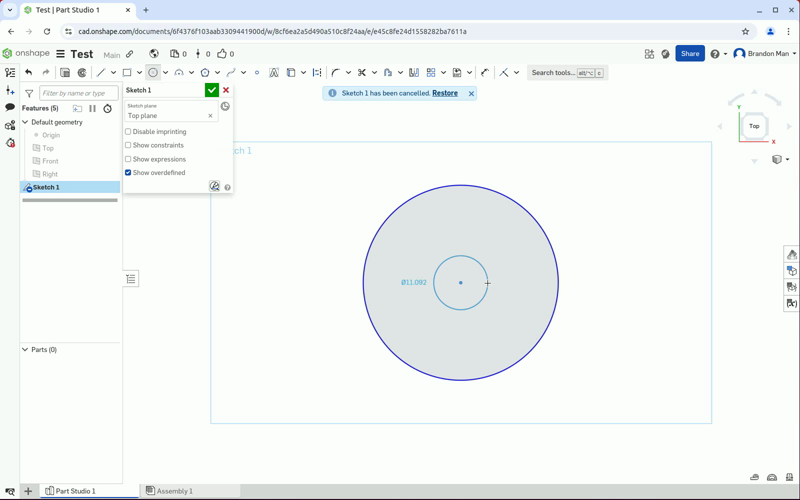
click(487, 282)
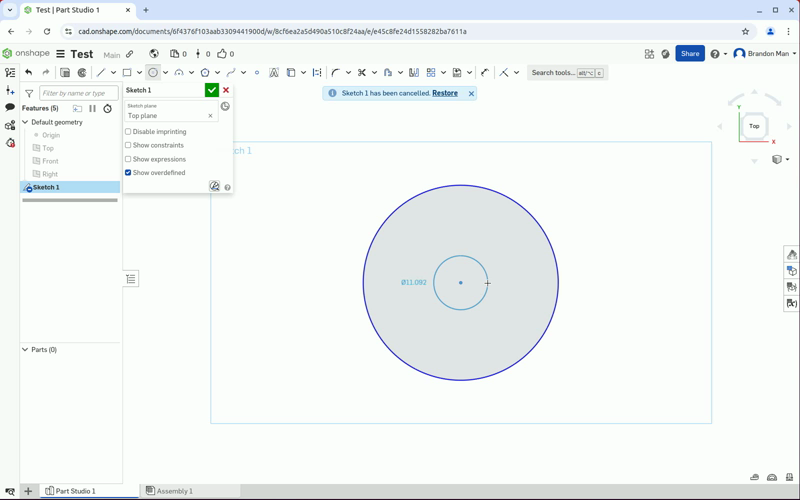
key(esc)
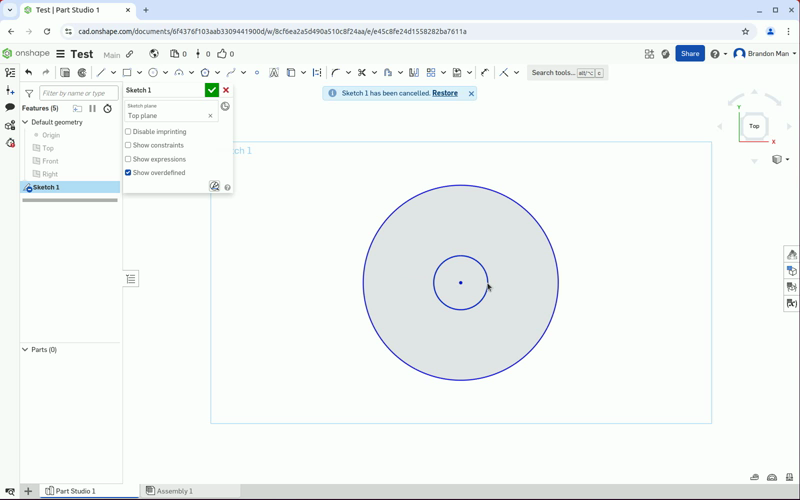
mouse_move(390, 252)
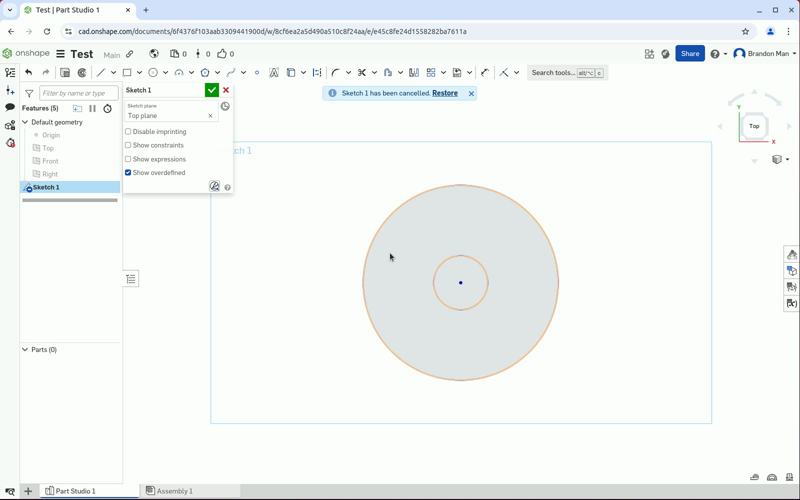
click(390, 252)
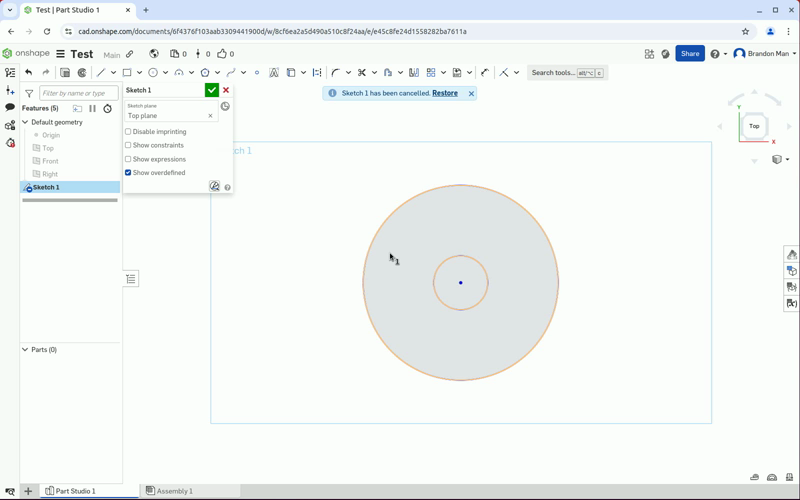
mouse_move(73, 352)
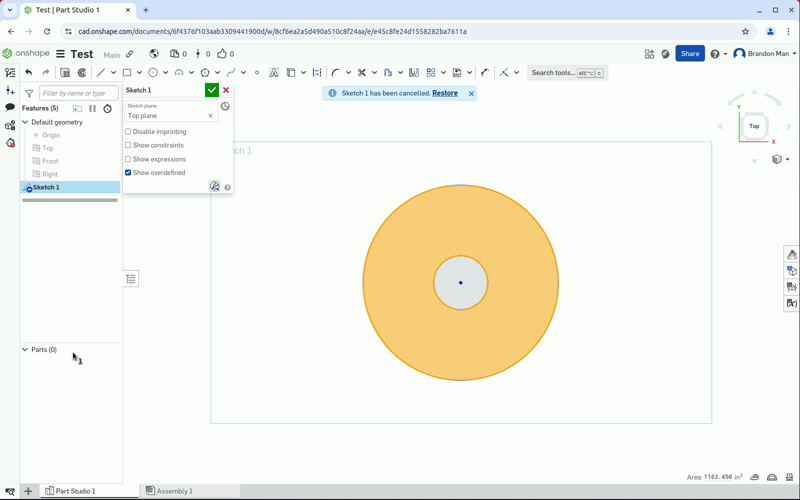
key(shift+y)
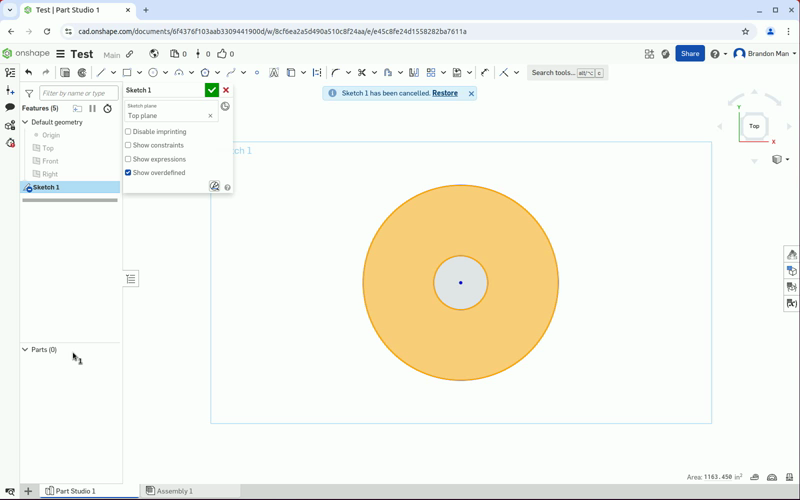
key(shift+e)
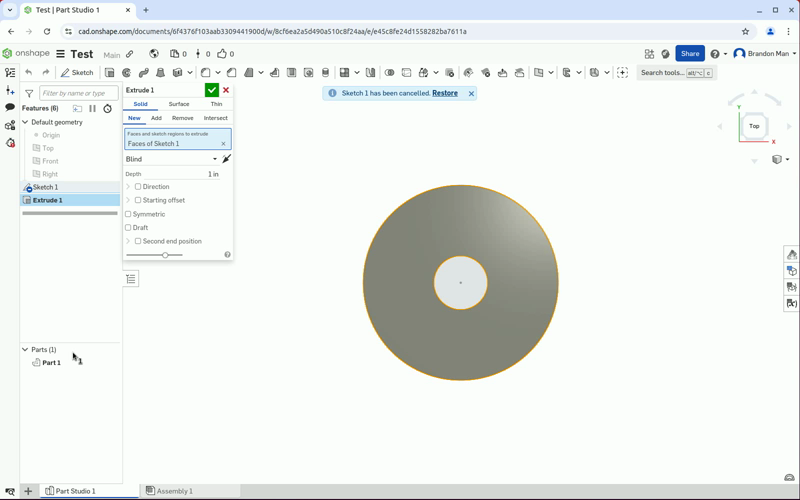
mouse_move(143, 106)
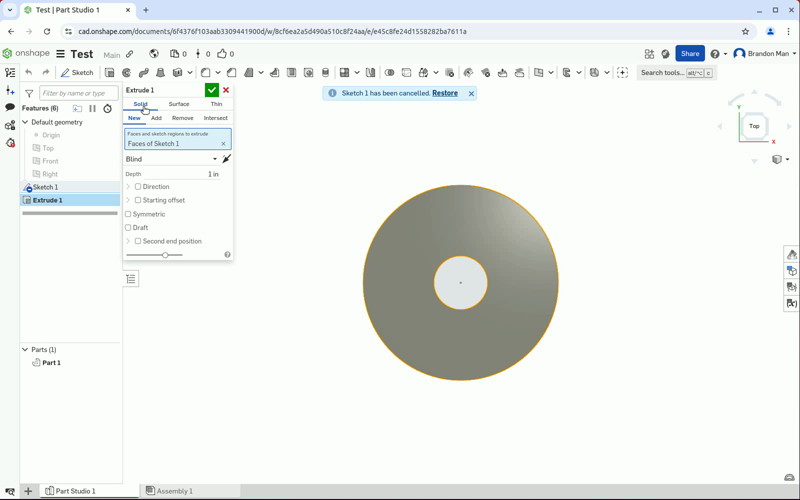
click(143, 106)
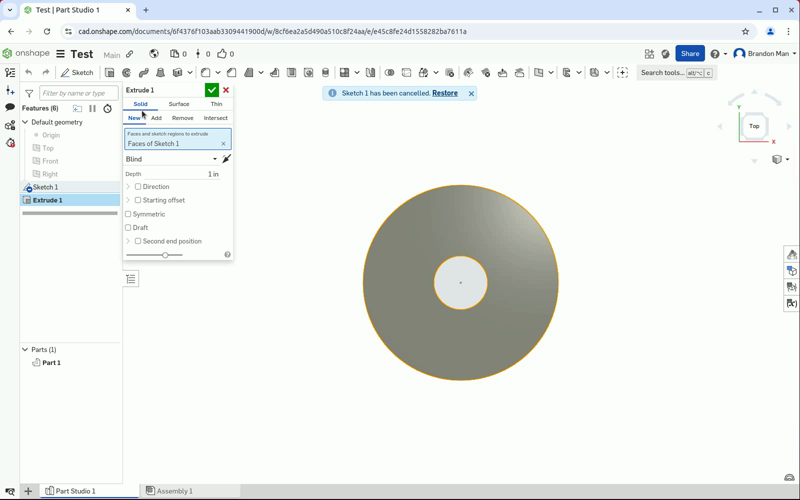
mouse_move(137, 120)
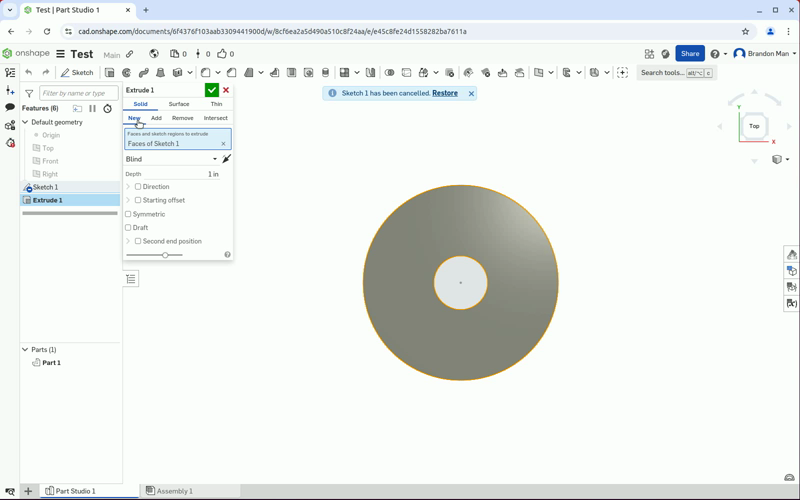
click(137, 120)
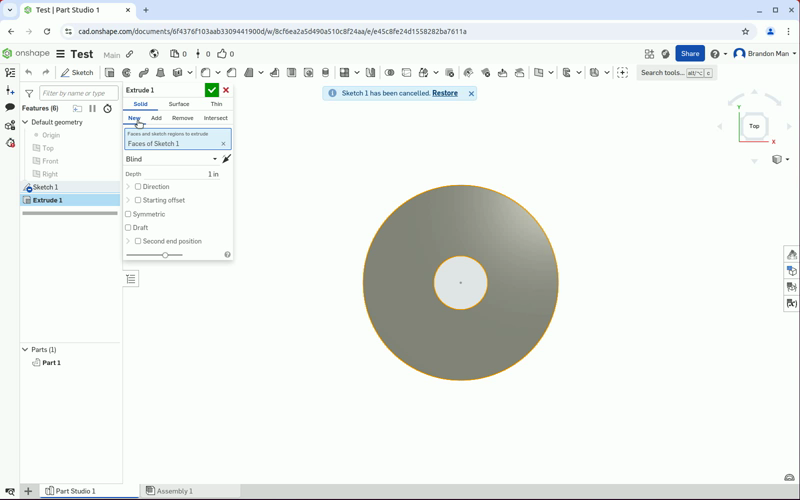
key(tab, 4)
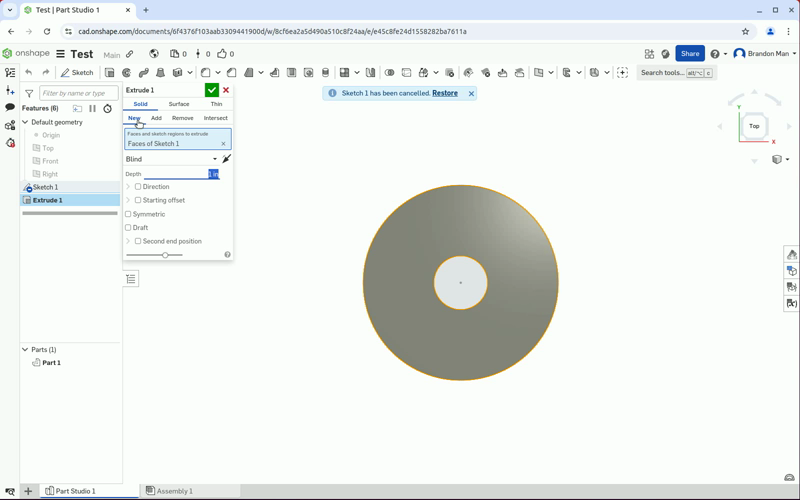
text(23.108)
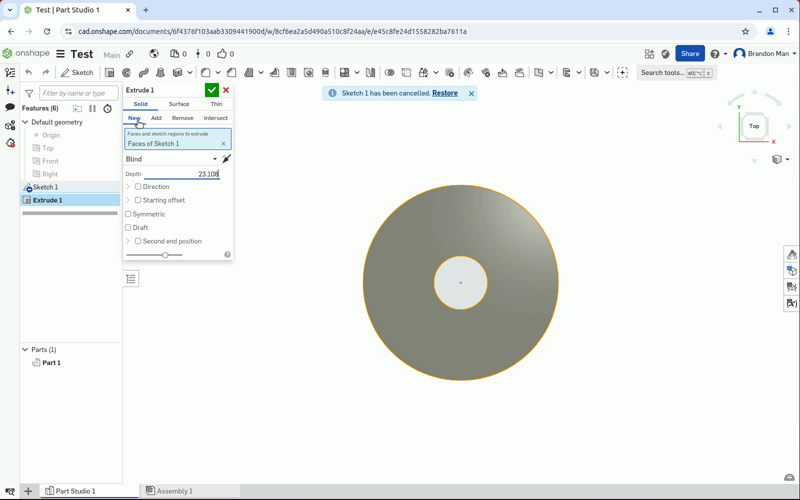
key(enter)
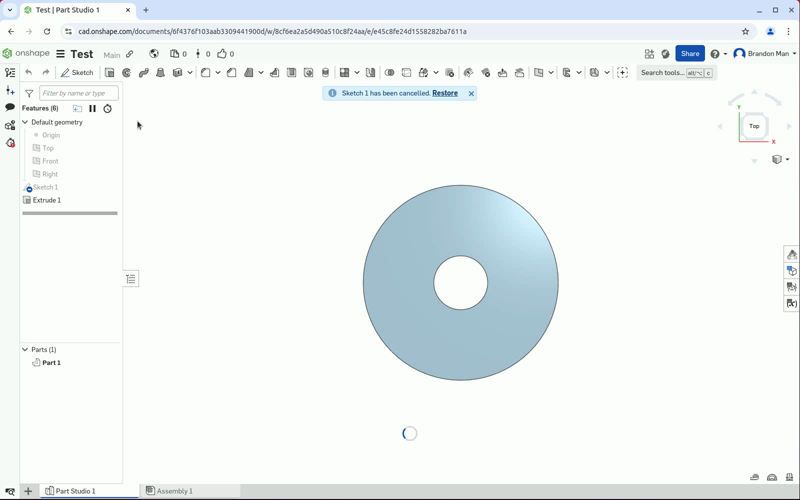
key(shift+h)
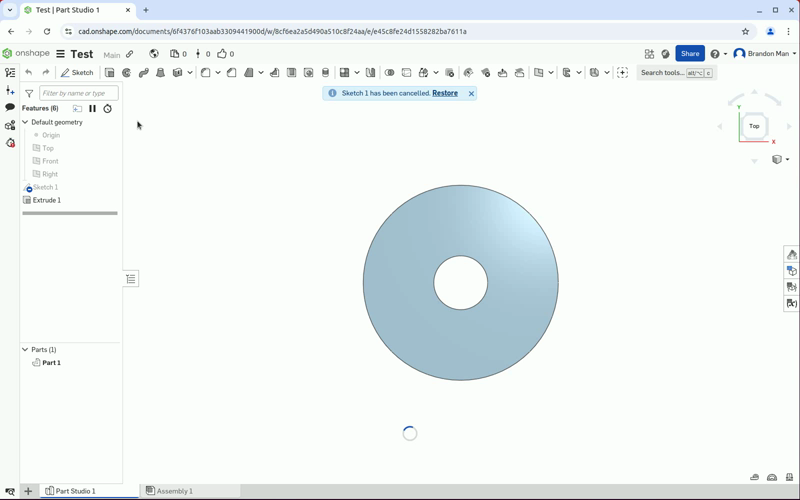
key(shift+h)
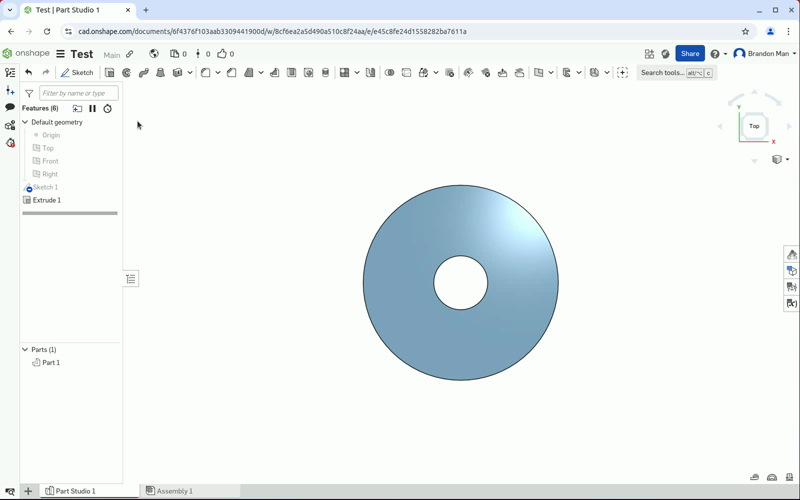
mouse_move(73, 189)
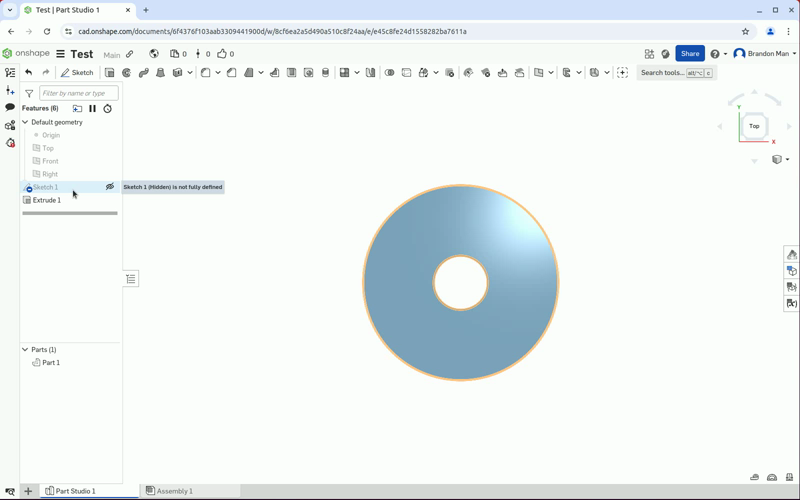
click(73, 189)
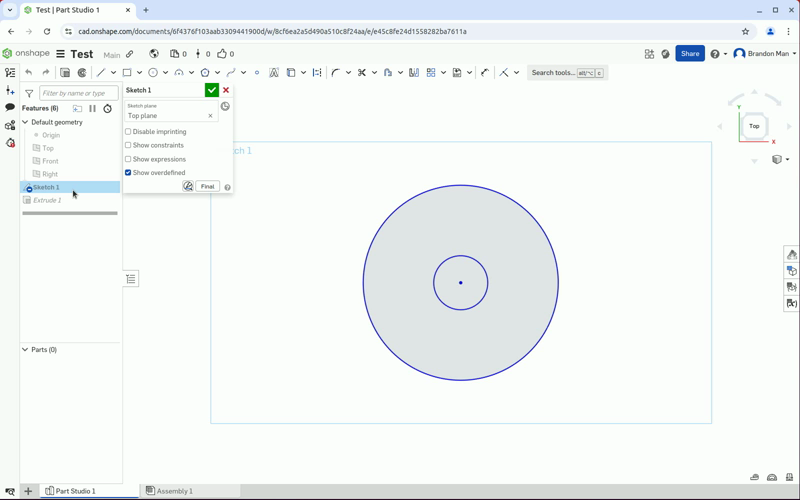
mouse_move(229, 92)
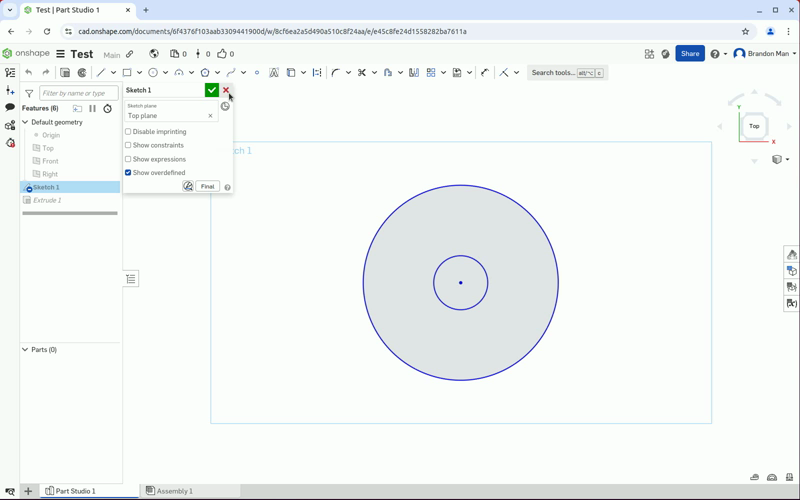
click(229, 92)
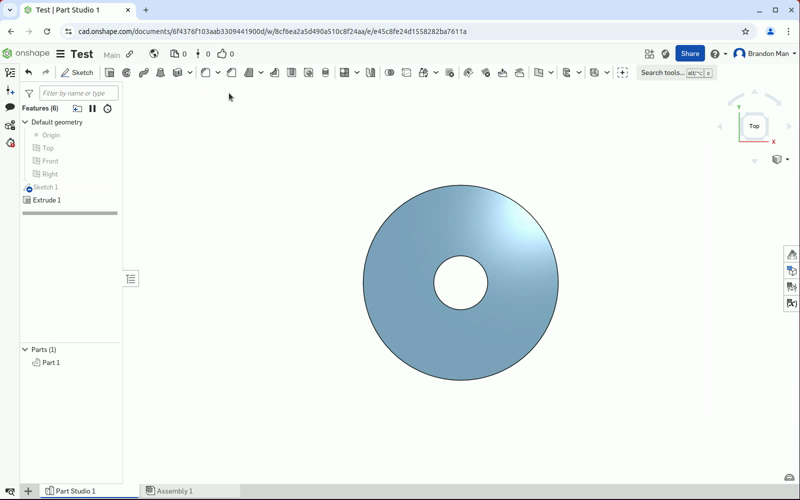
mouse_move(73, 352)
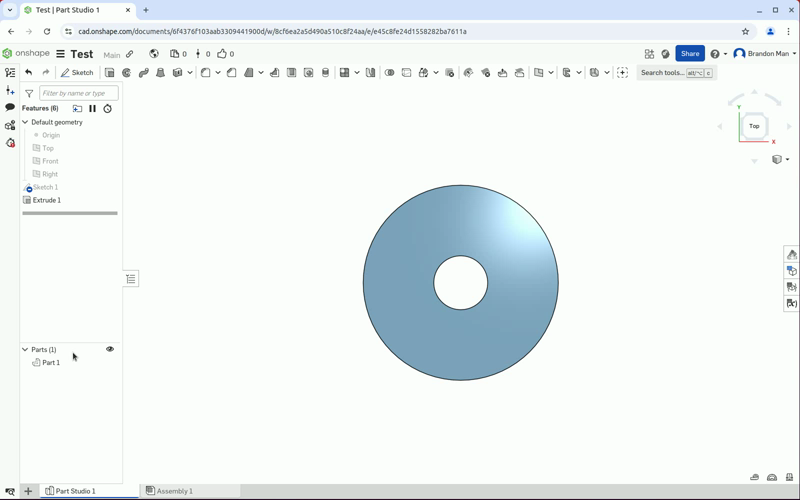
key(y)
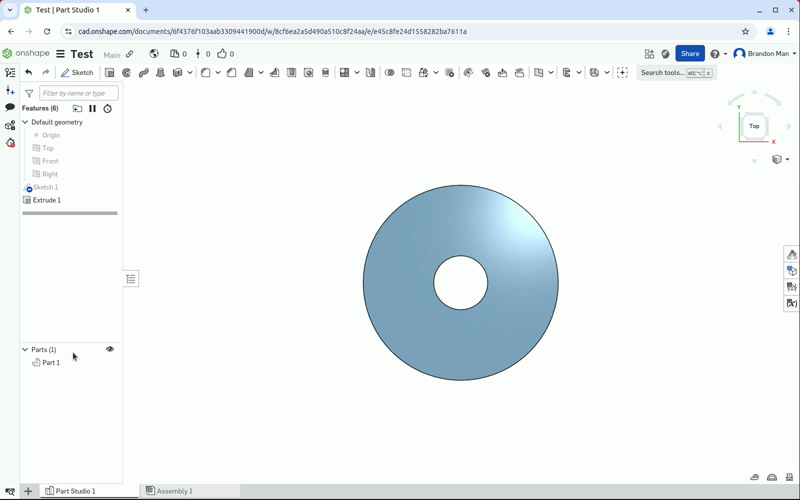
key(shift+p)
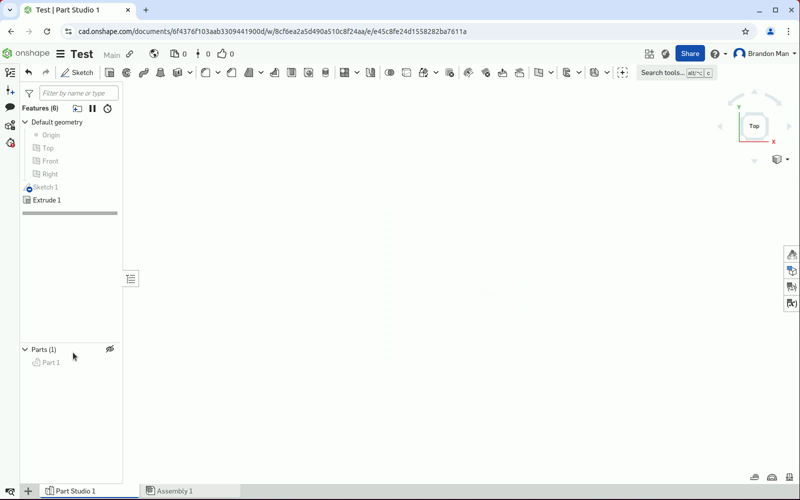
key(space)
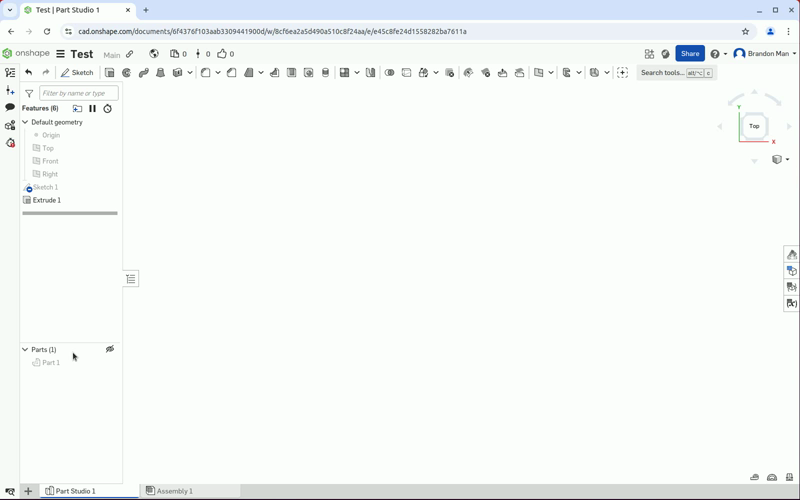
key_down(shift)
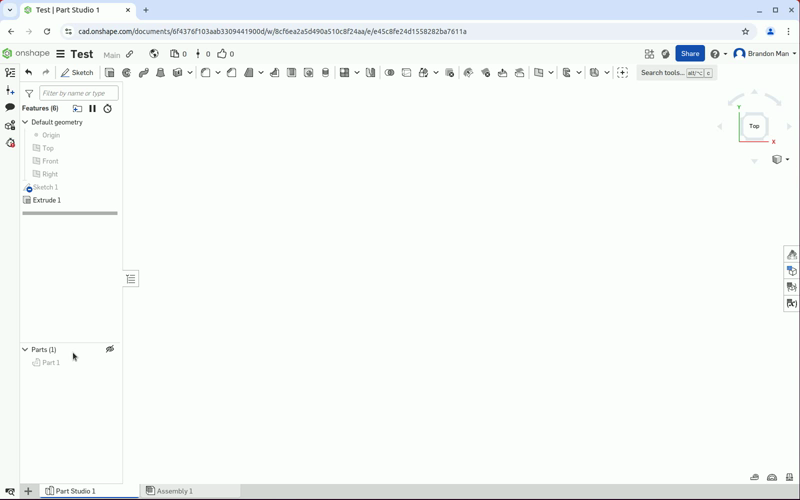
key(up)
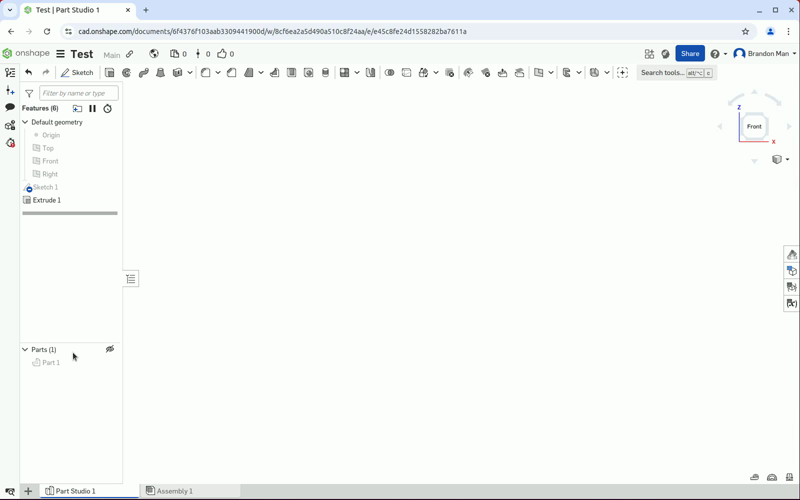
key_up(shift)
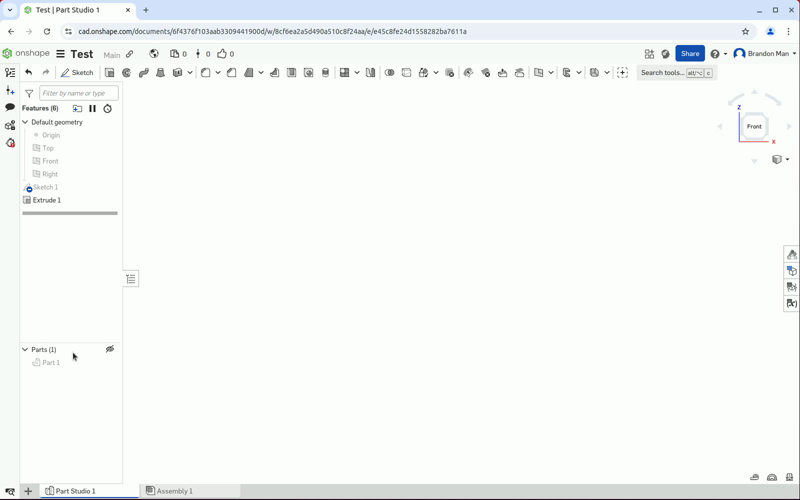
mouse_move(73, 352)
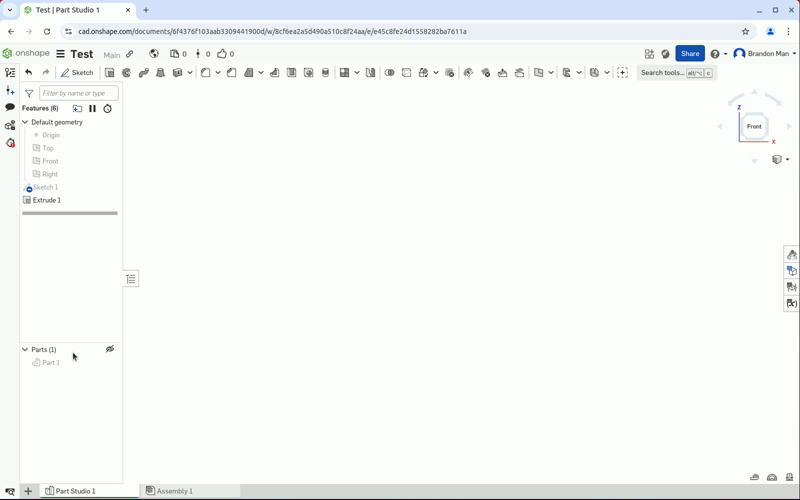
key(shift+y)
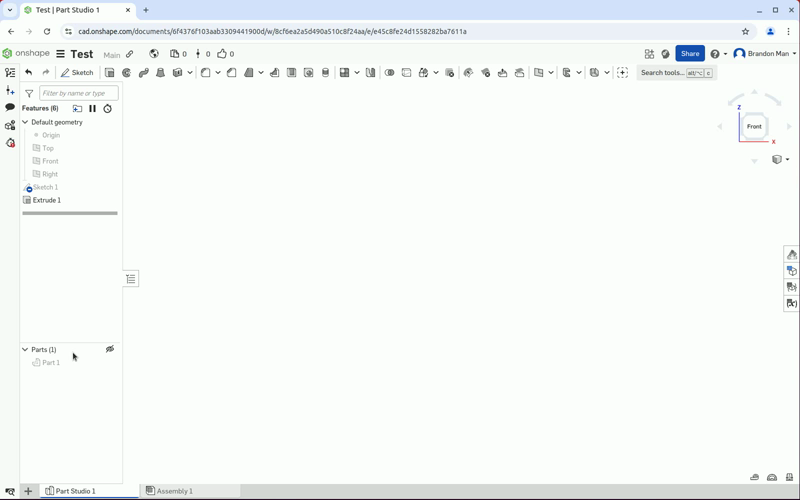
key(shift+s)
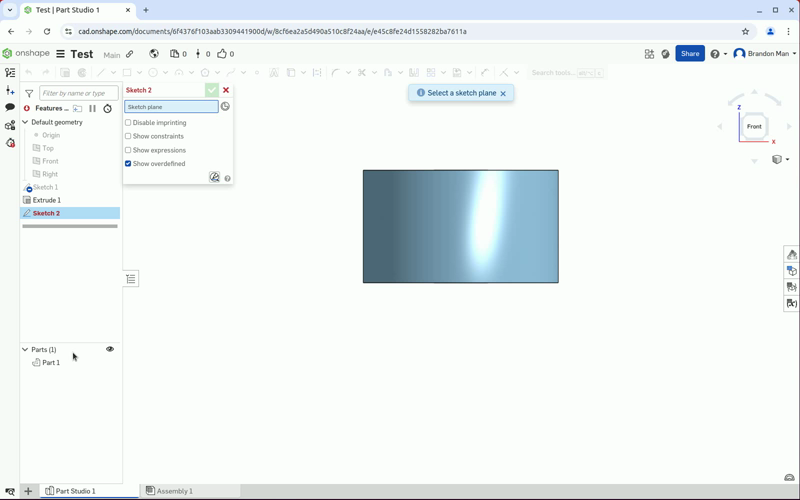
mouse_move(73, 163)
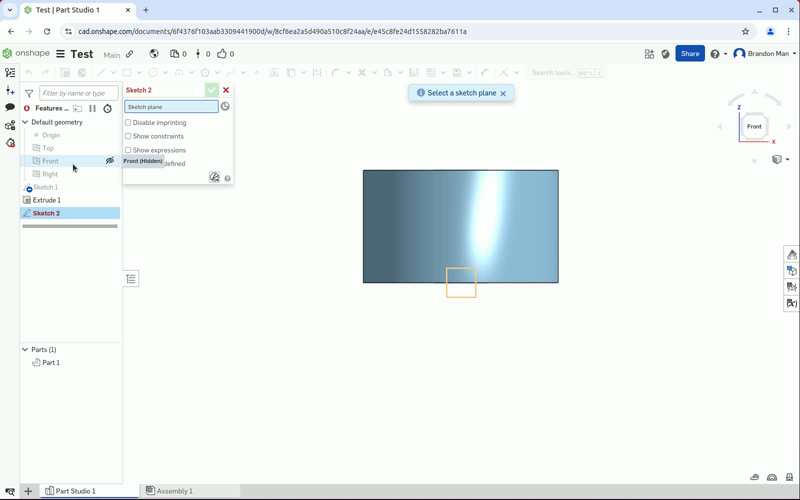
click(73, 163)
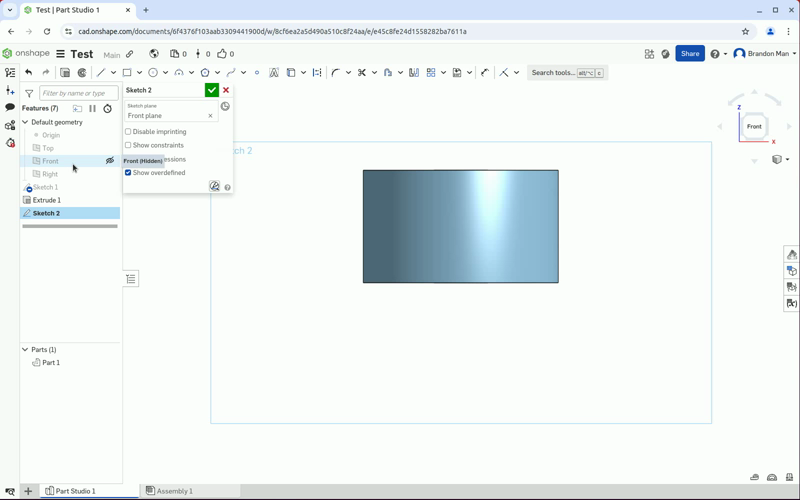
mouse_move(73, 352)
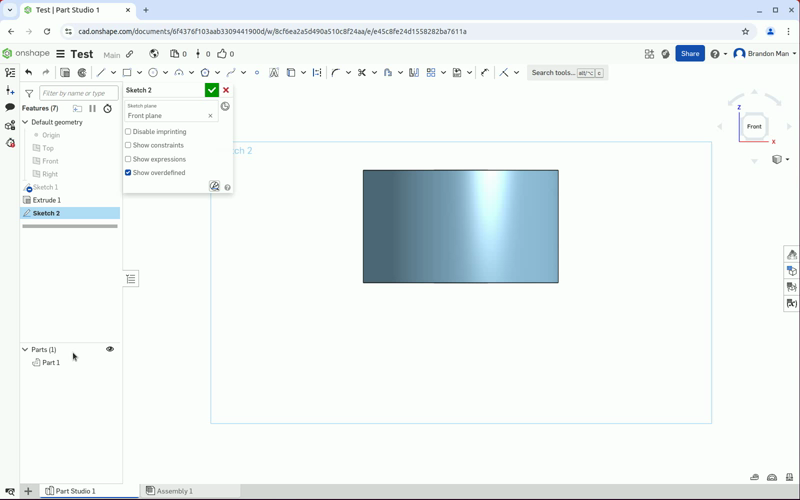
key(y)
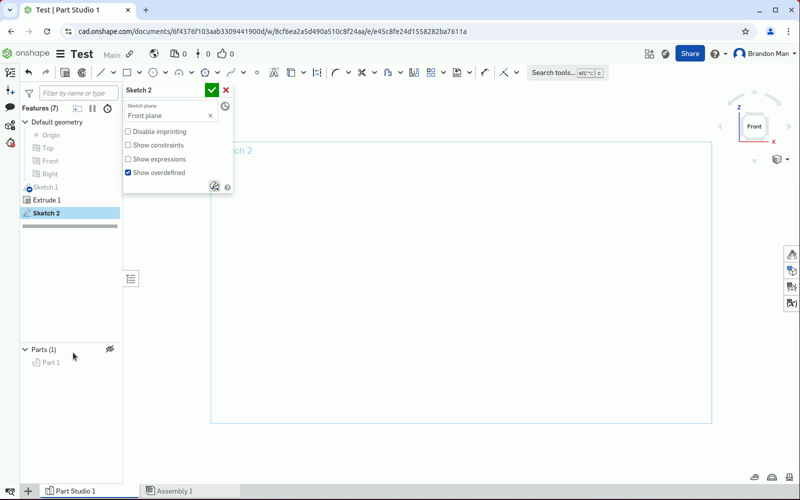
key(c)
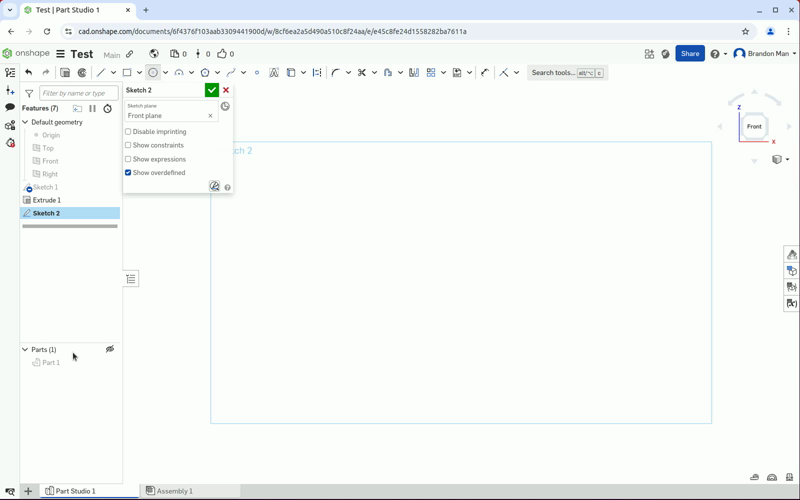
key_down(shift)
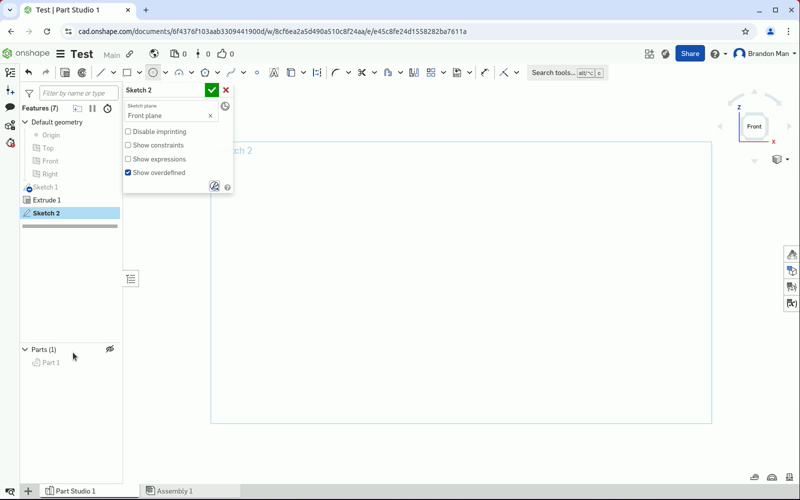
mouse_move(460, 141)
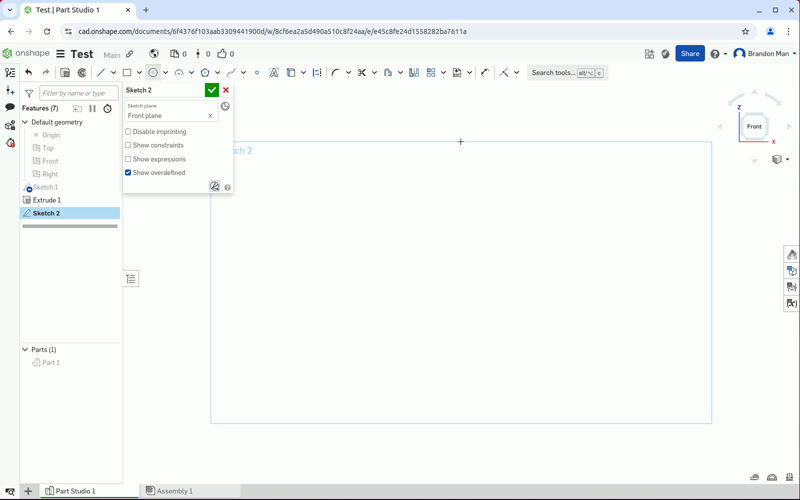
click(460, 141)
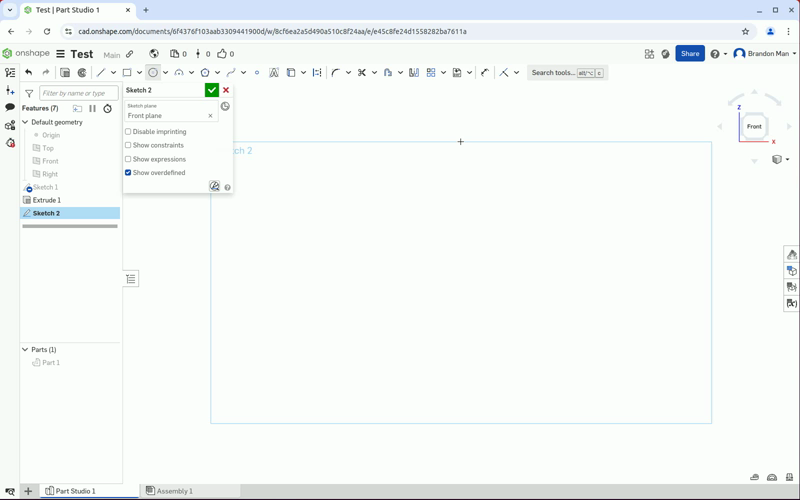
key_up(shift)
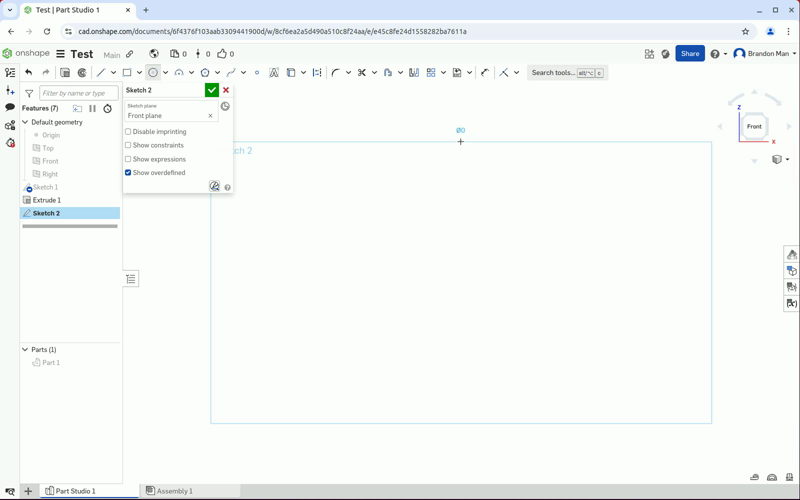
mouse_move(558, 141)
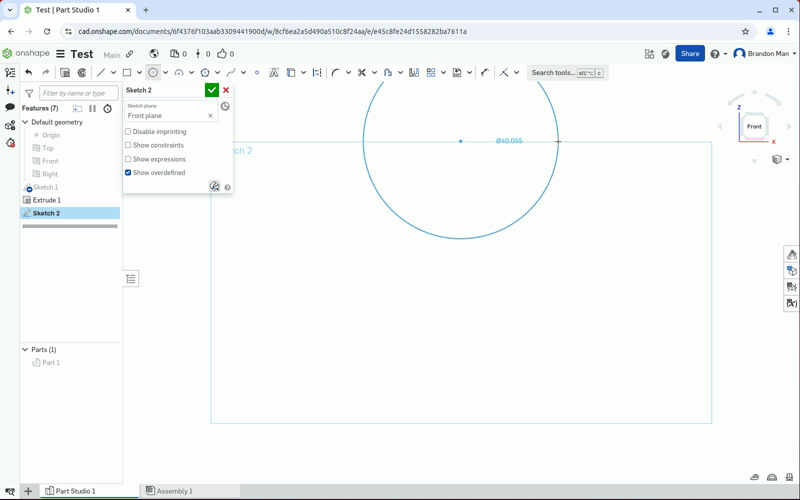
click(558, 141)
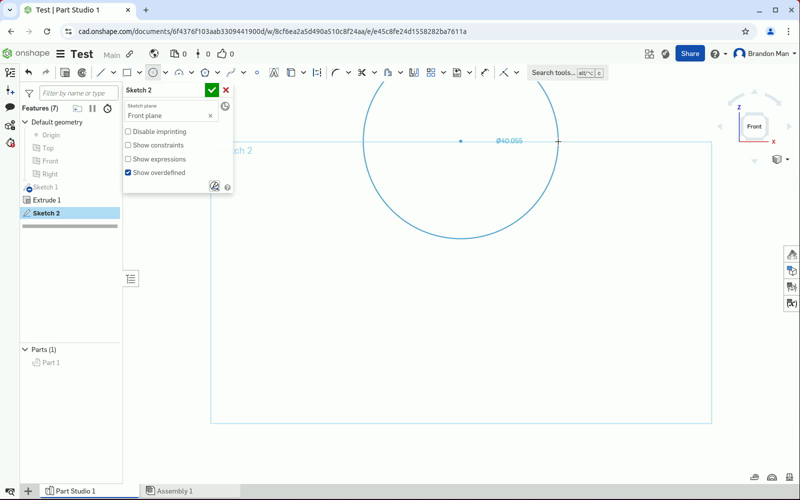
key(esc)
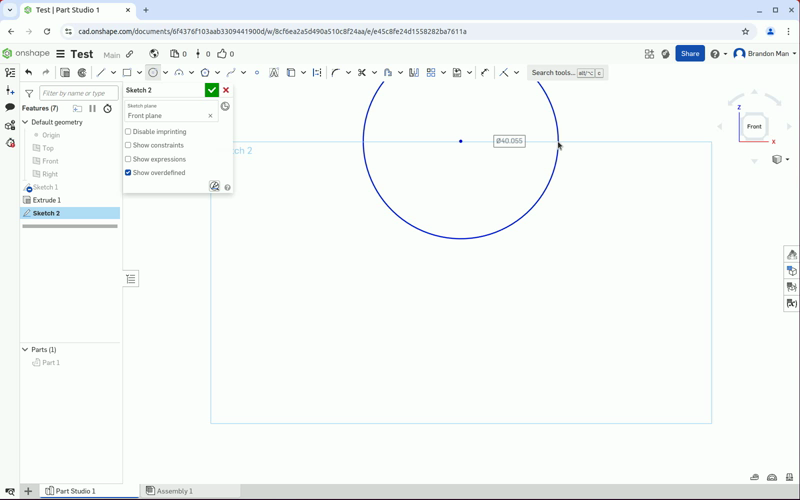
mouse_move(491, 155)
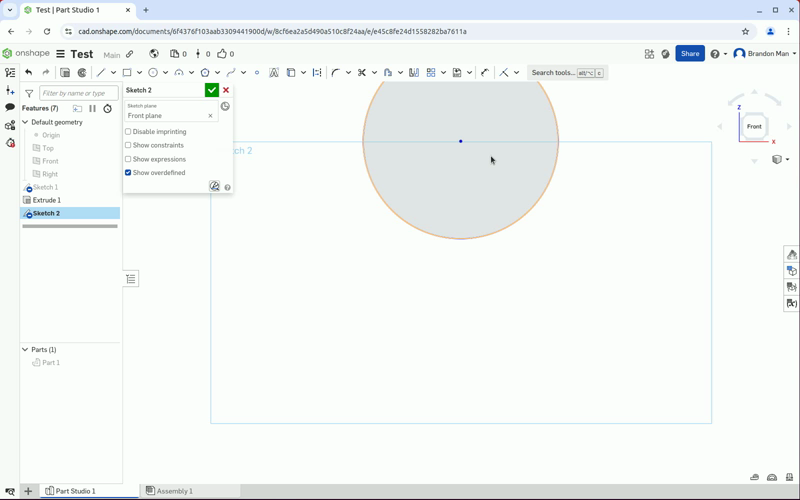
click(491, 155)
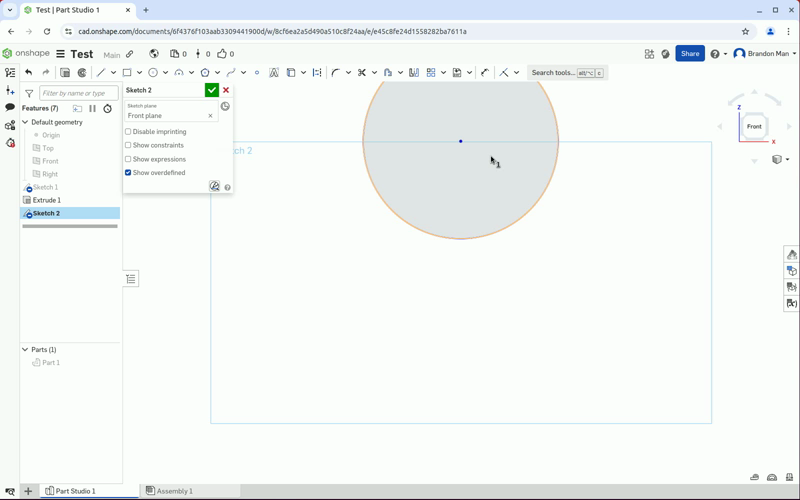
mouse_move(73, 352)
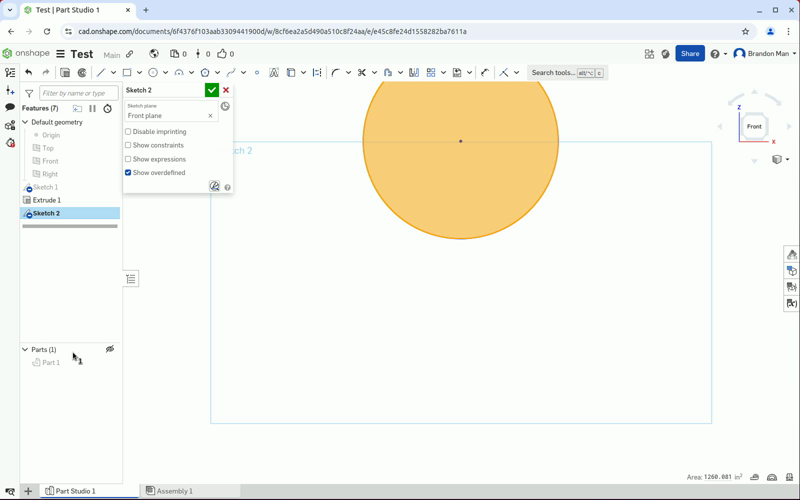
key(shift+y)
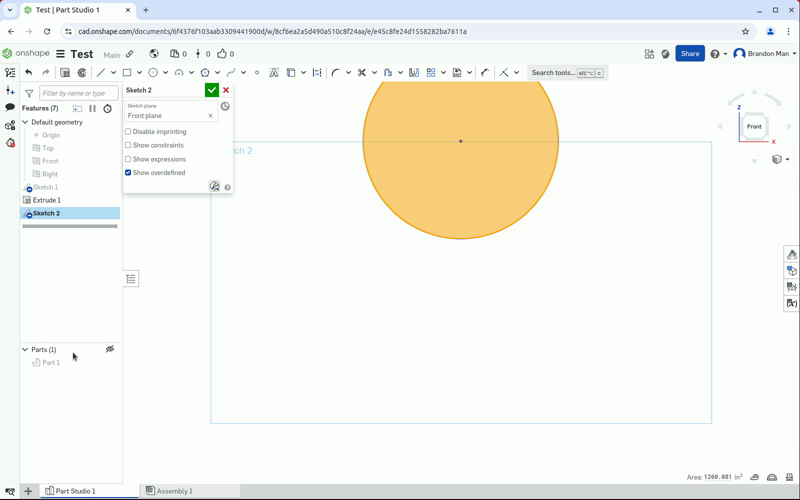
key(shift+e)
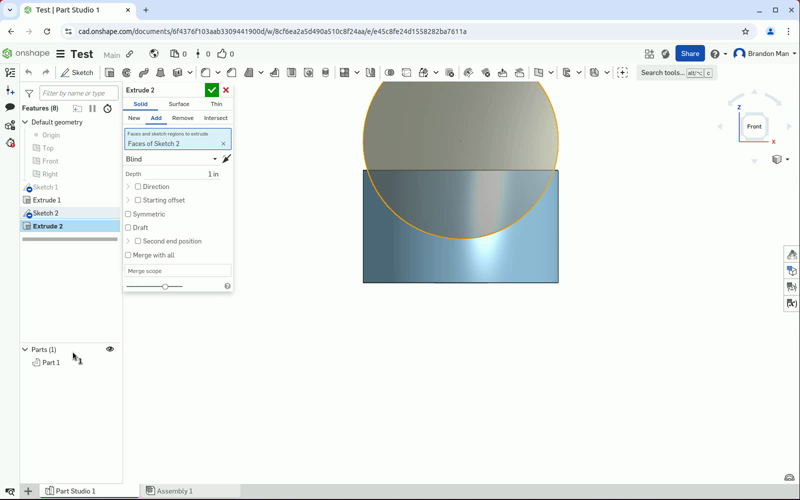
mouse_move(143, 106)
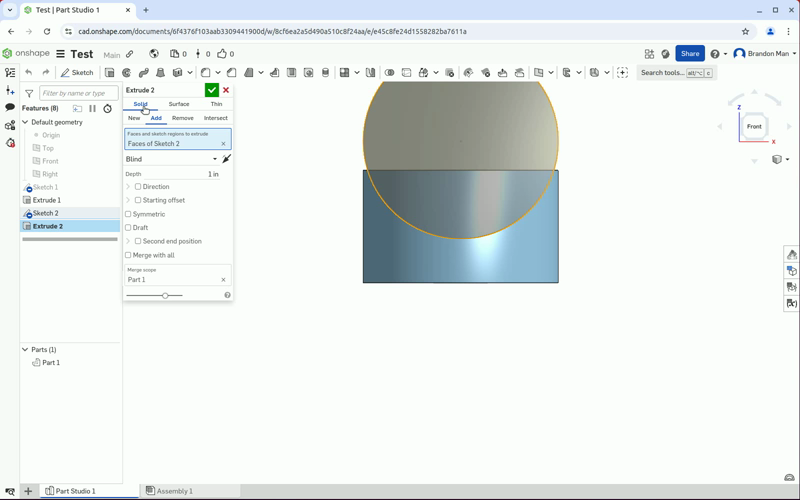
click(143, 106)
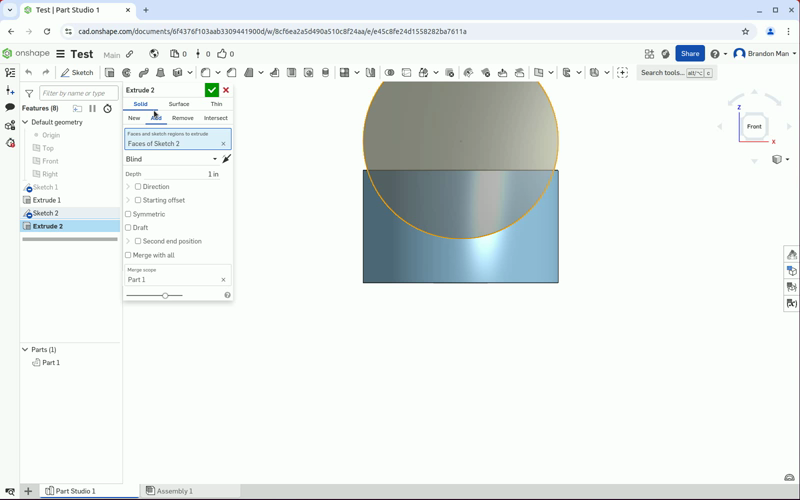
mouse_move(186, 120)
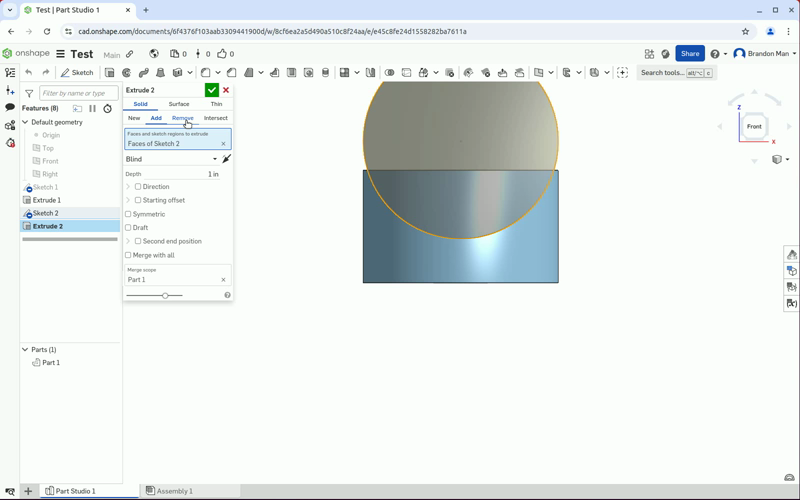
click(186, 120)
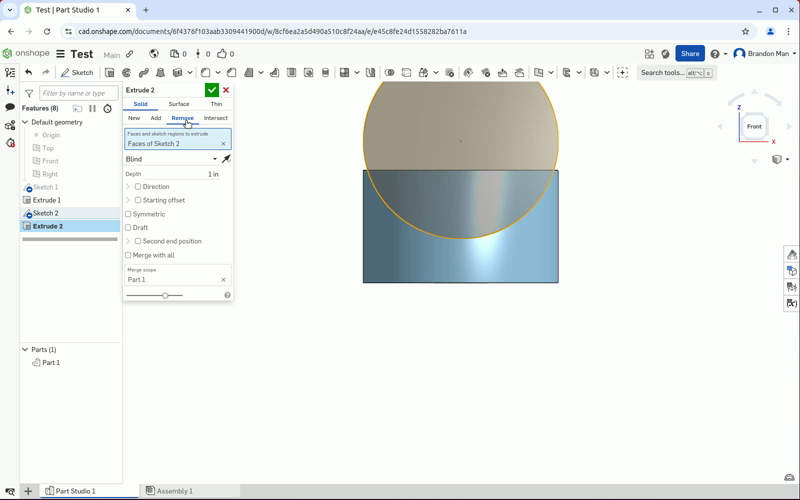
key(tab, 4)
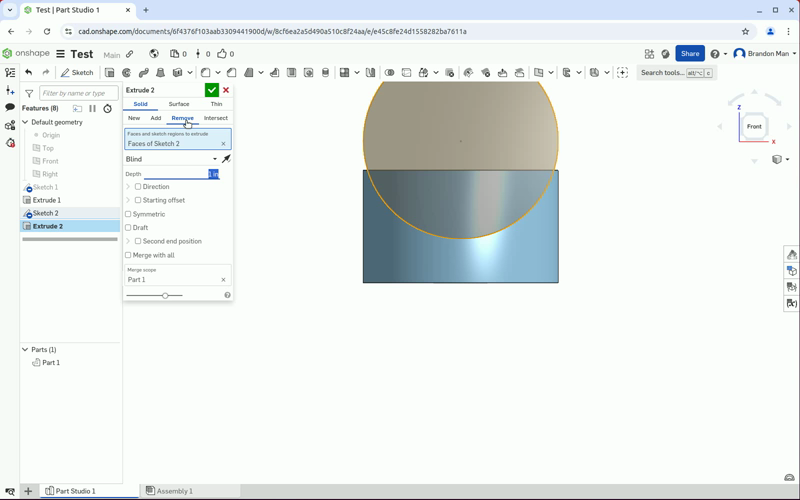
text(54.4)
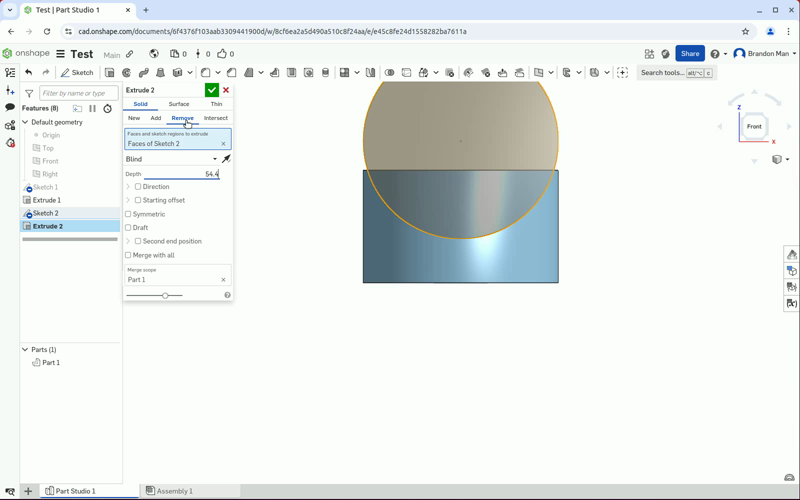
key(tab, 3)
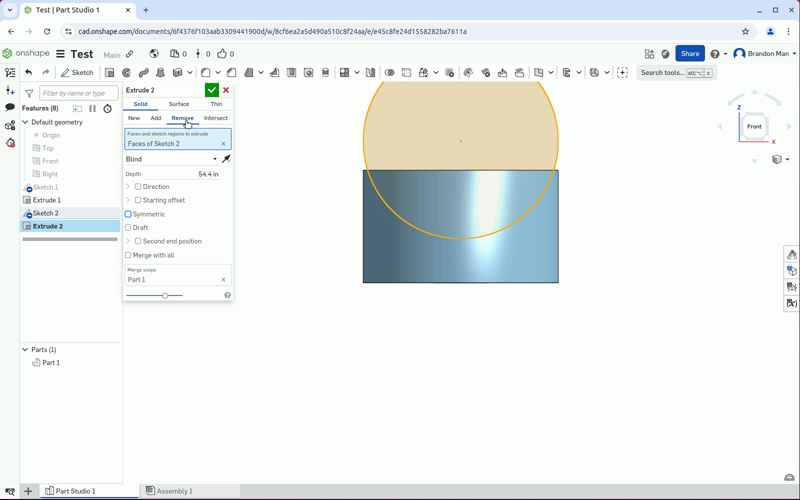
key(space)
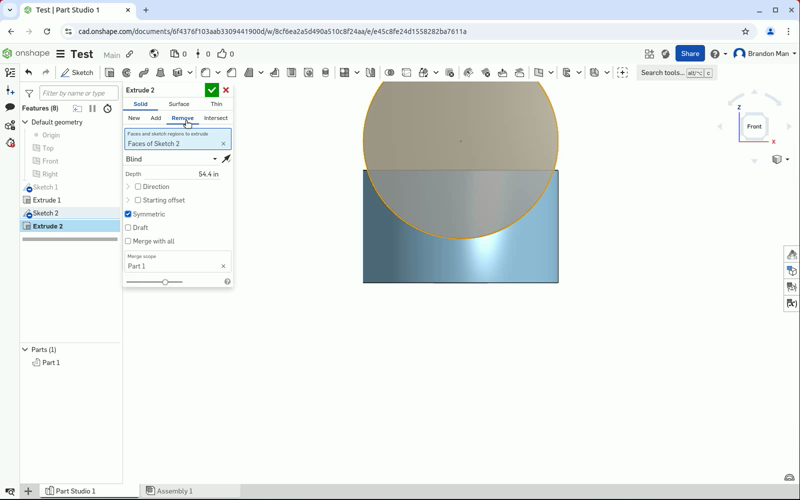
key(tab, 2)
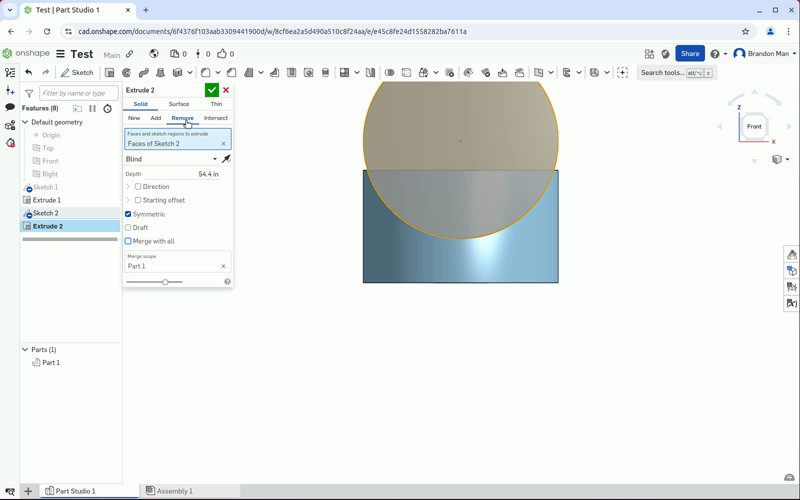
key(space)
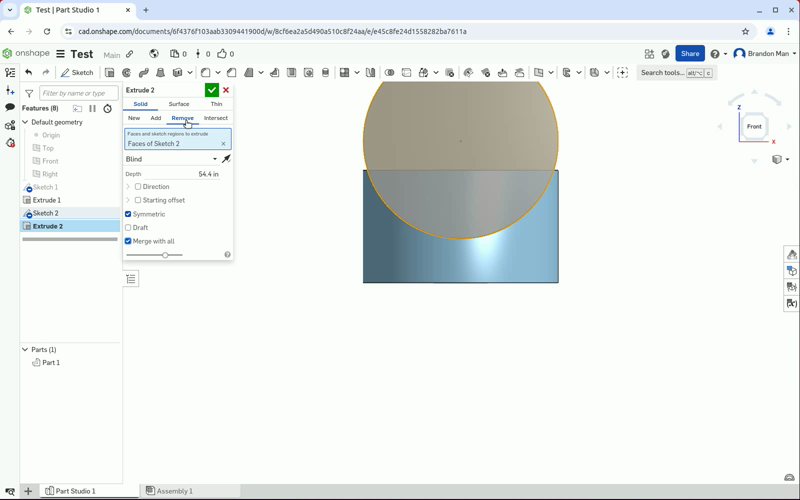
key(enter)
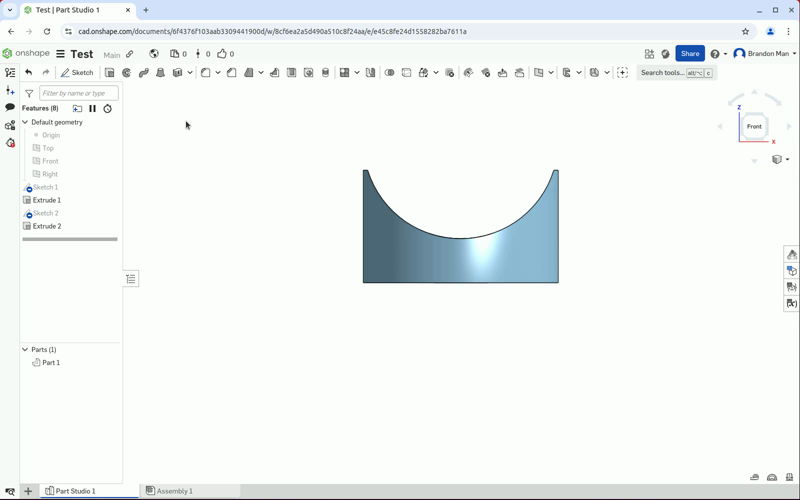
key(shift+h)
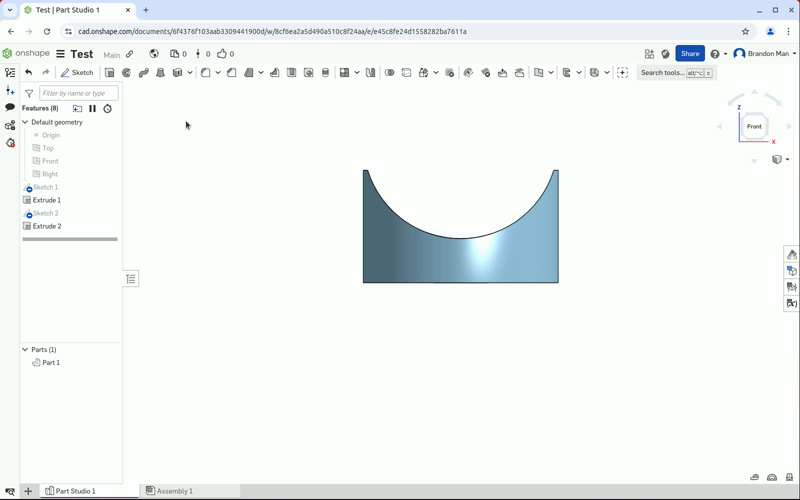
key(shift+h)
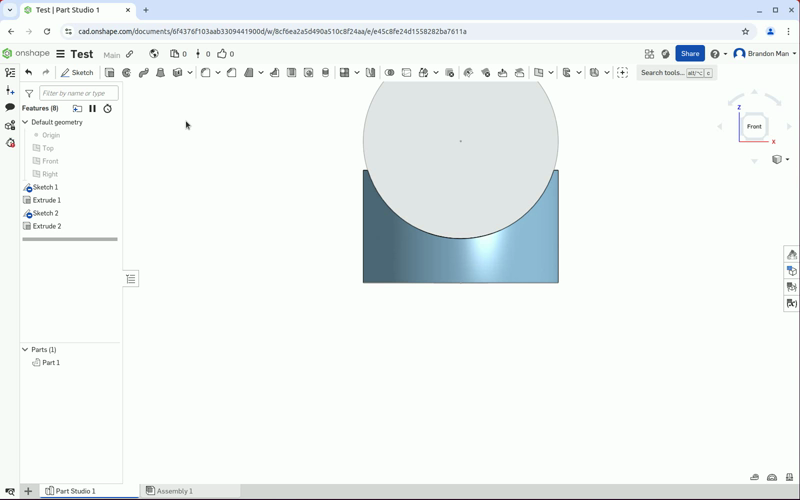
key(shift+7)
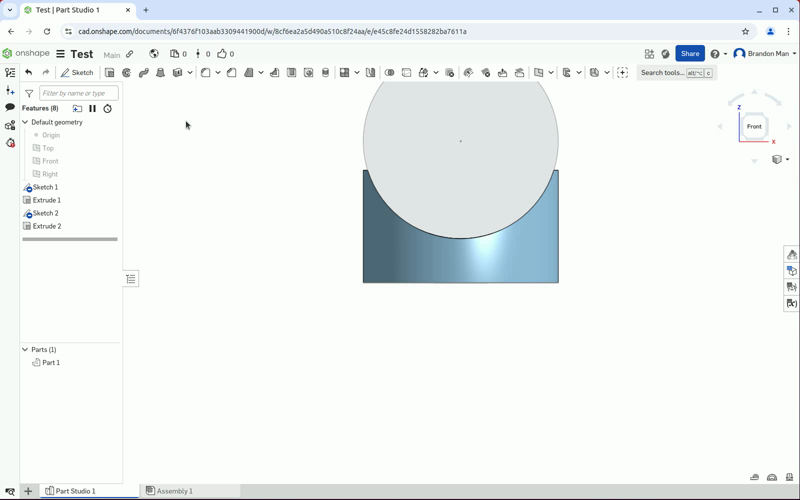
key(left, 2)
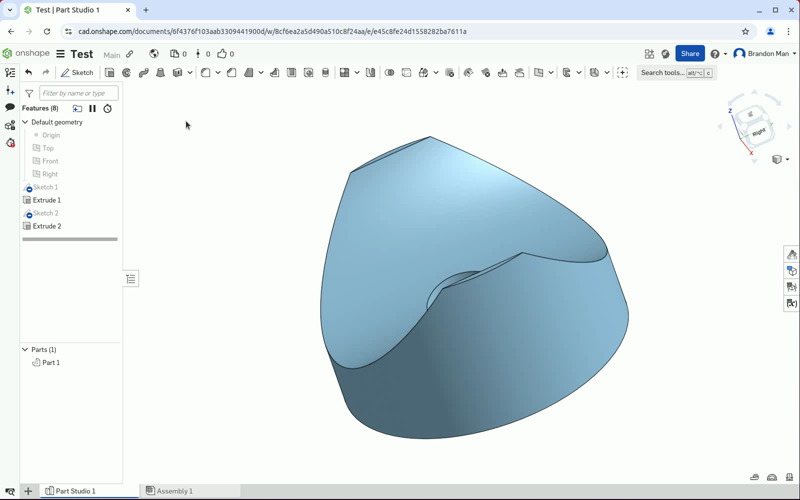
key(down, 2)
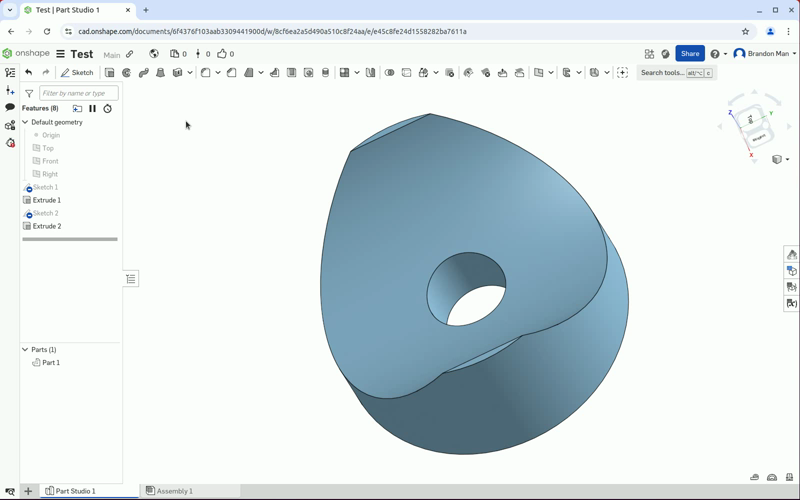
key(up, 2)
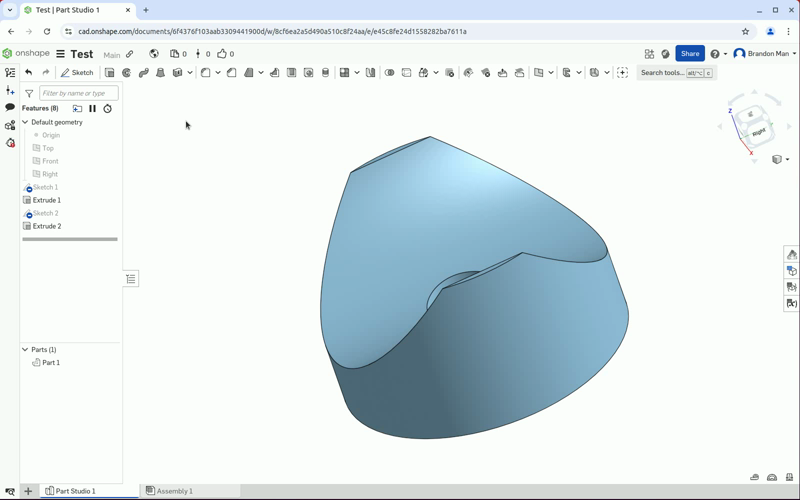
key(right, 2)
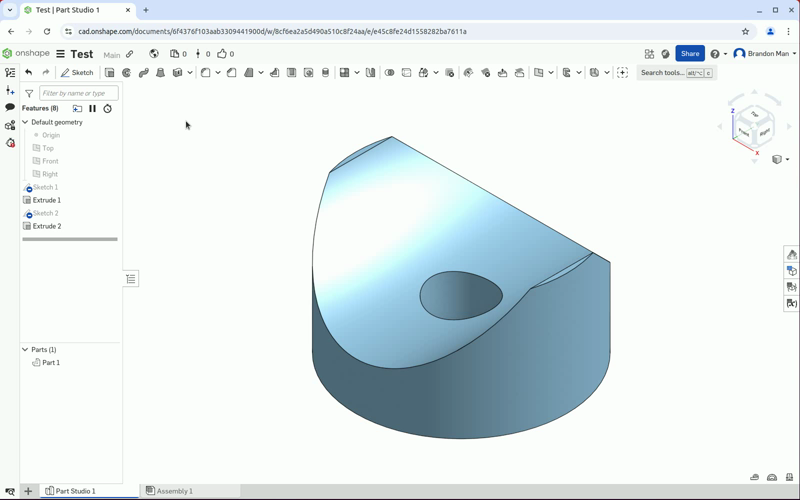
mouse_move(73, 189)
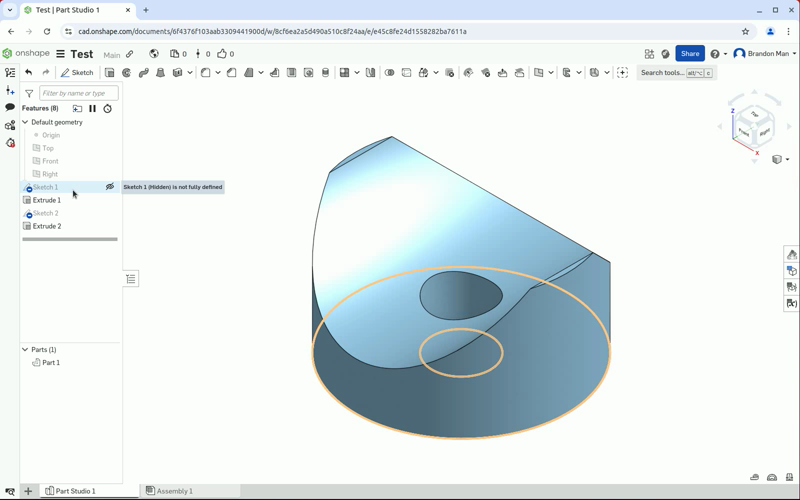
click(73, 189)